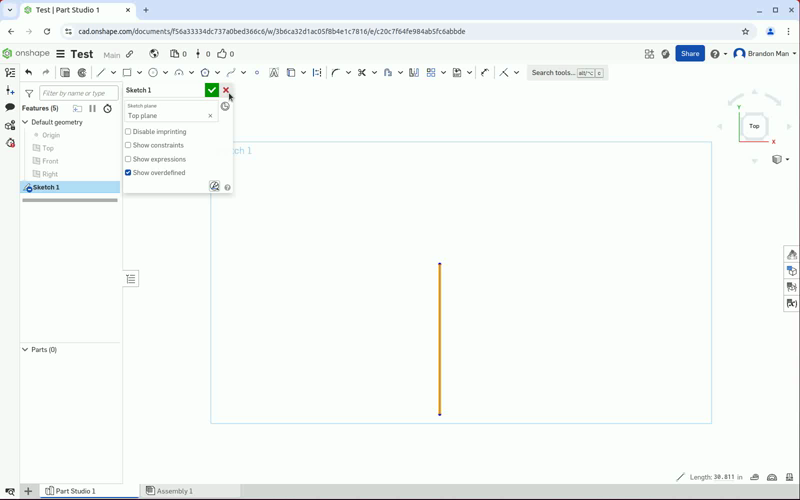
key(shift+h)
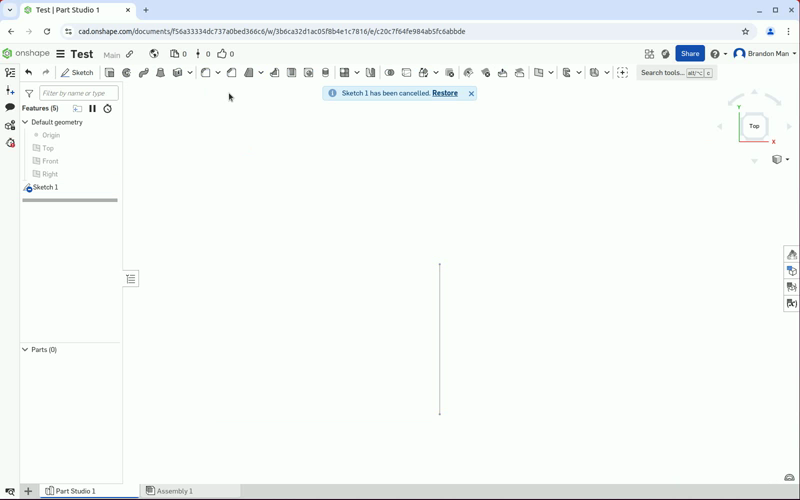
key(shift+s)
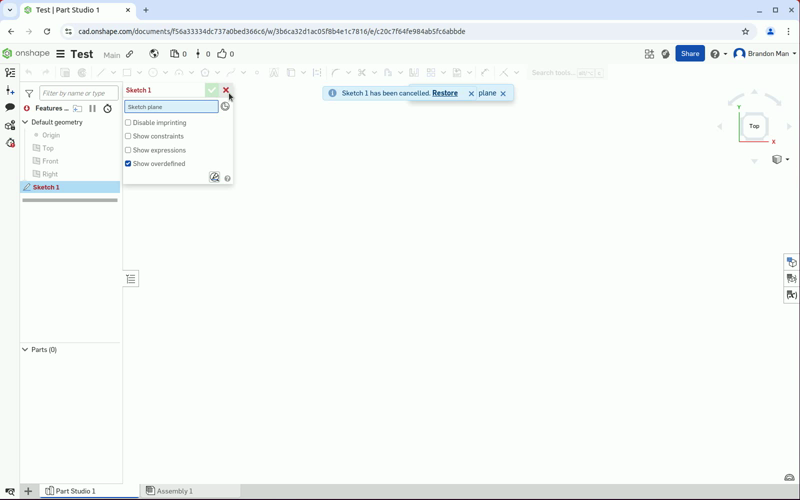
mouse_move(73, 150)
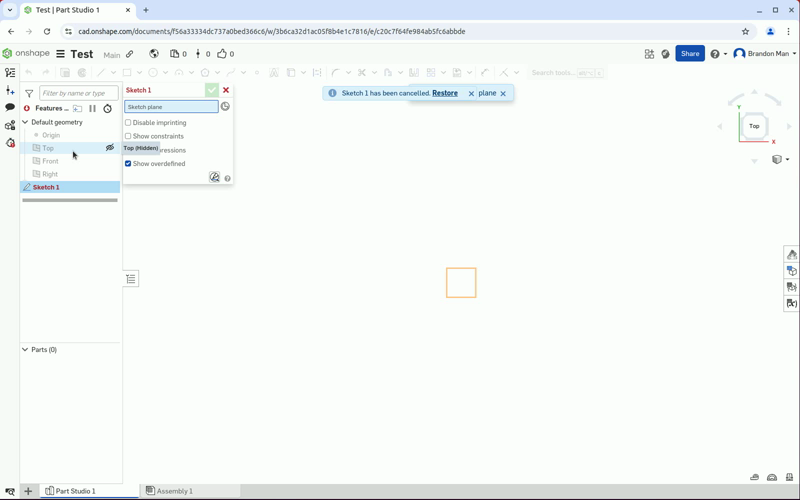
click(73, 150)
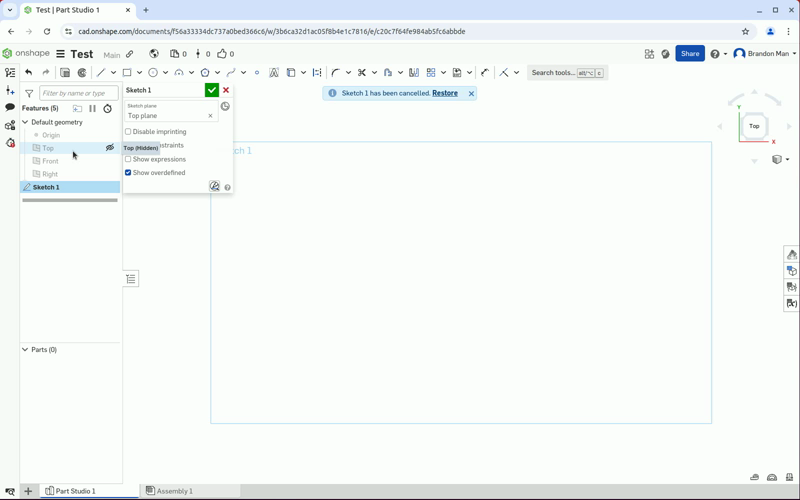
mouse_move(73, 352)
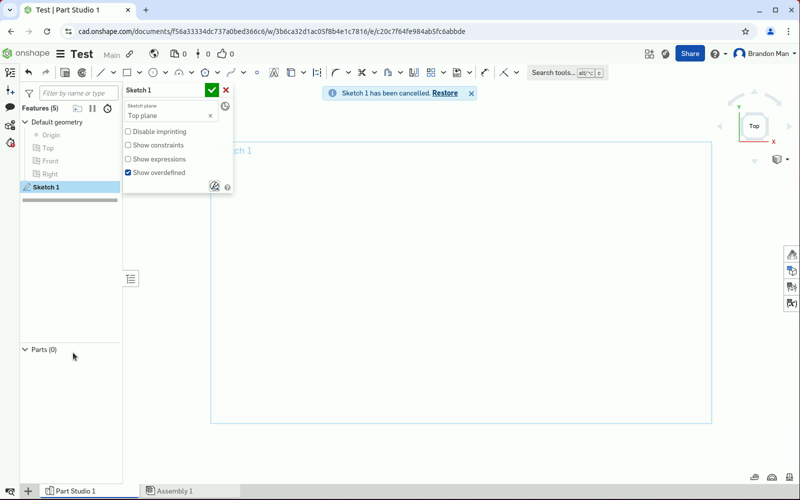
key(y)
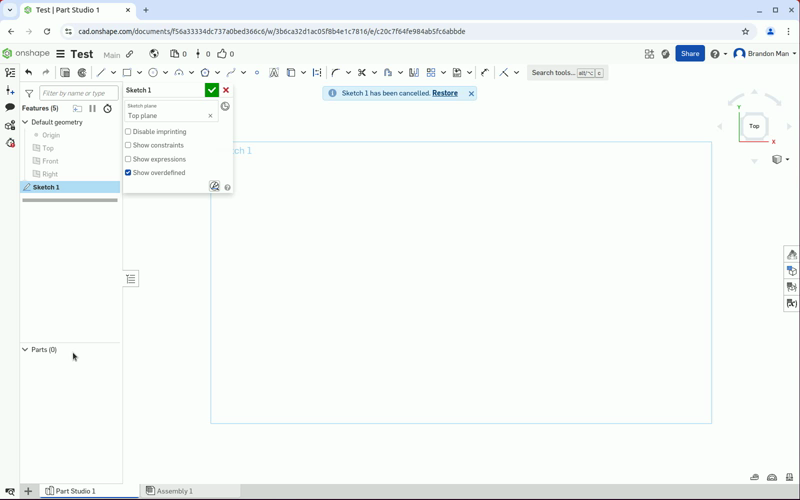
key(c)
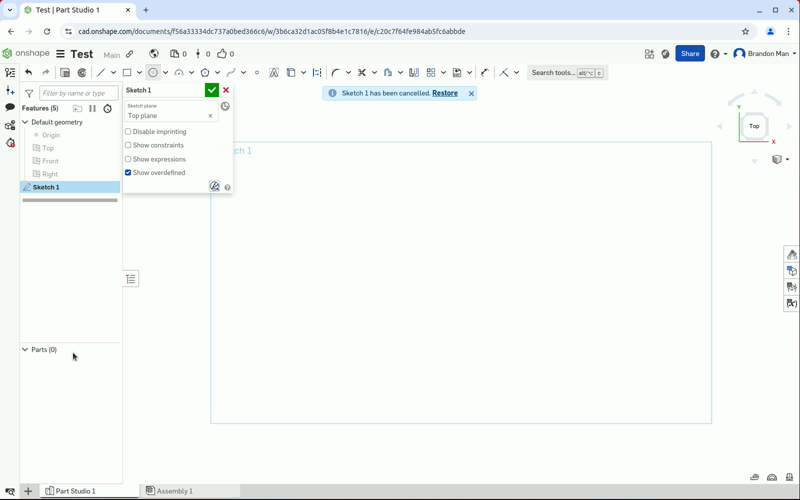
key_down(shift)
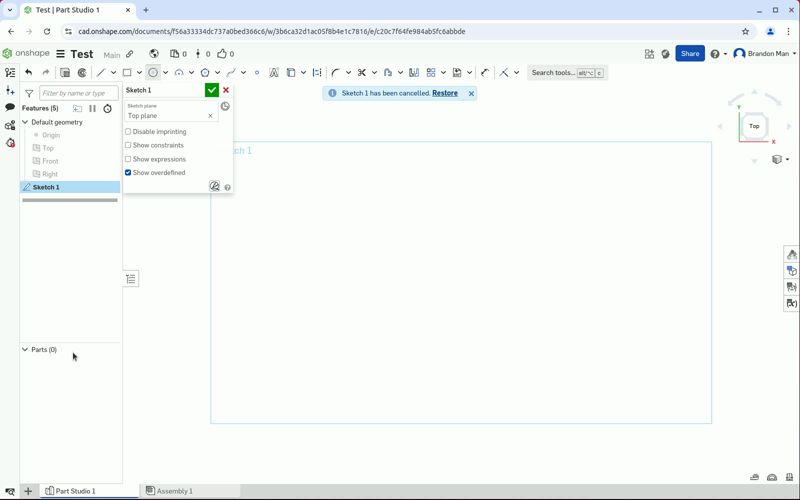
mouse_move(460, 282)
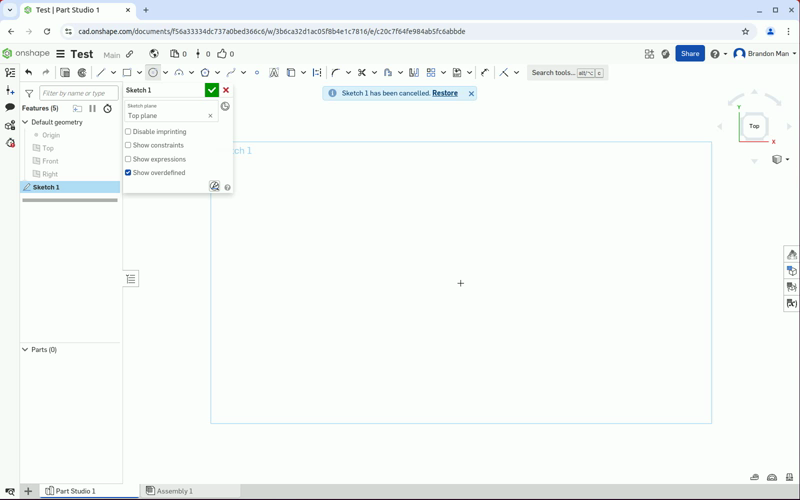
click(460, 282)
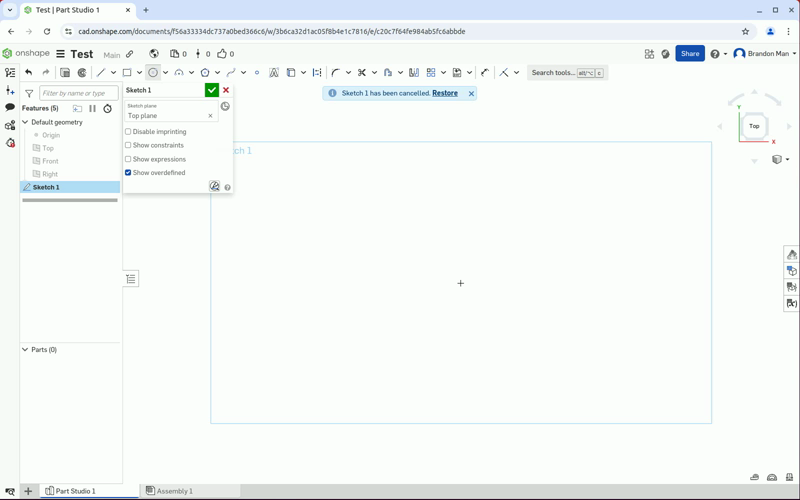
key_up(shift)
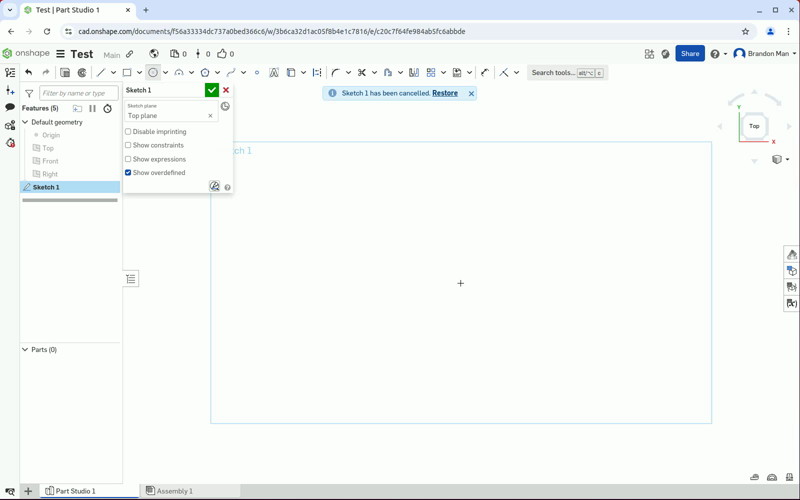
mouse_move(533, 282)
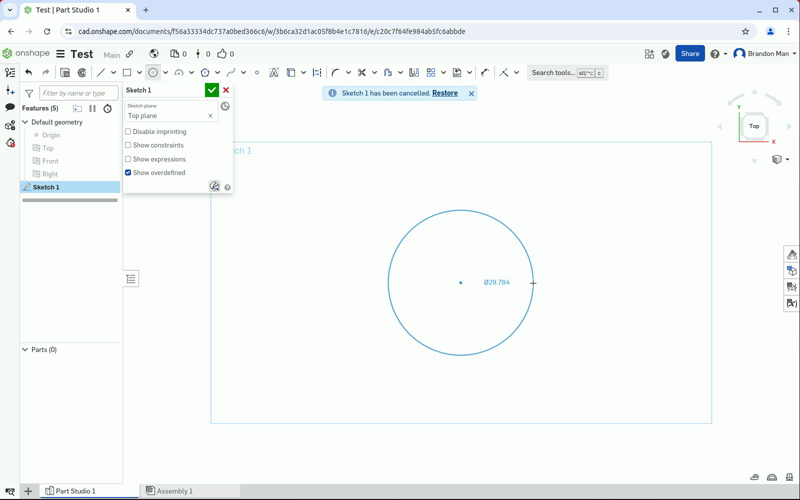
click(533, 282)
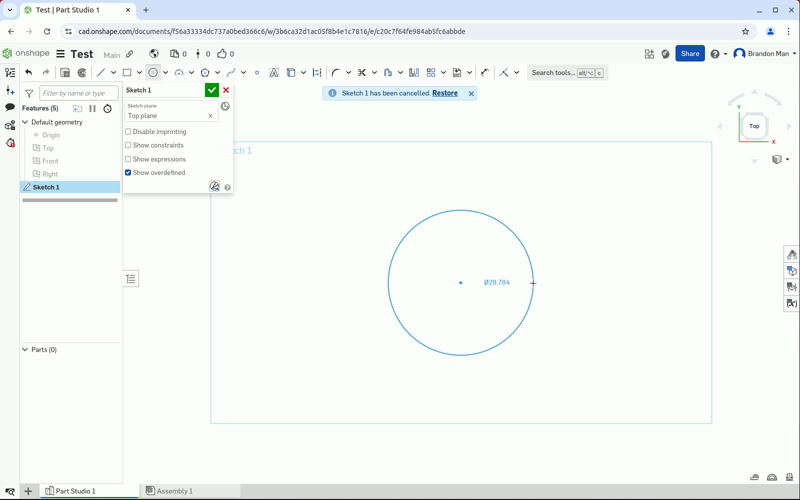
key(esc)
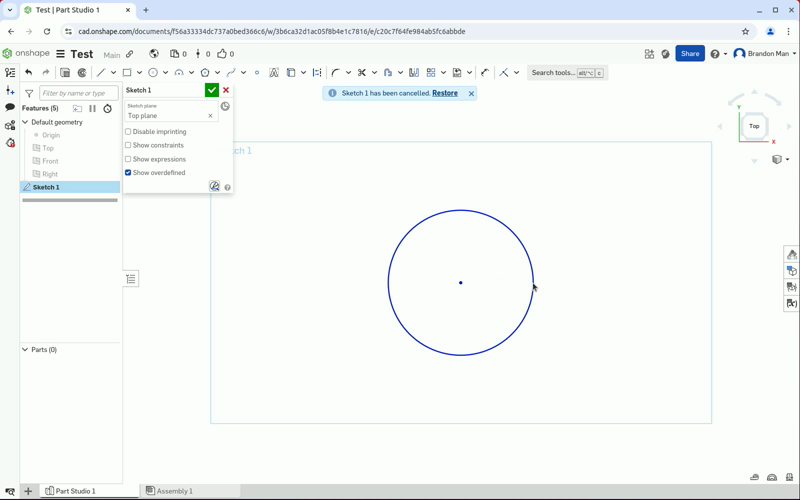
mouse_move(425, 270)
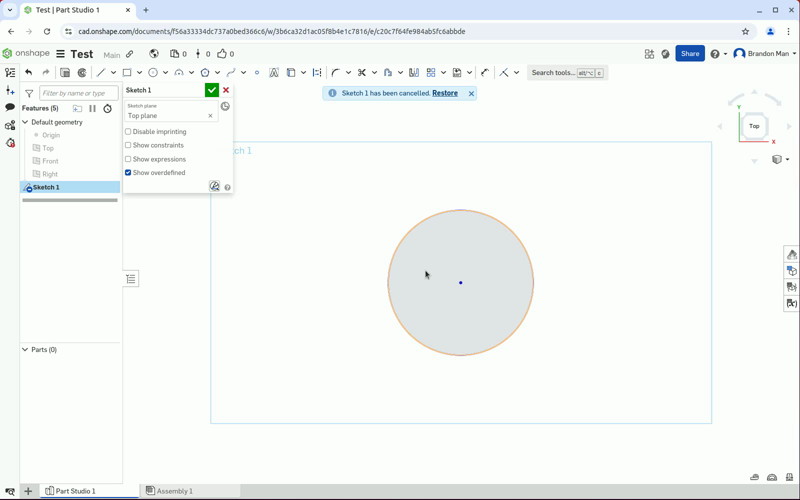
click(425, 270)
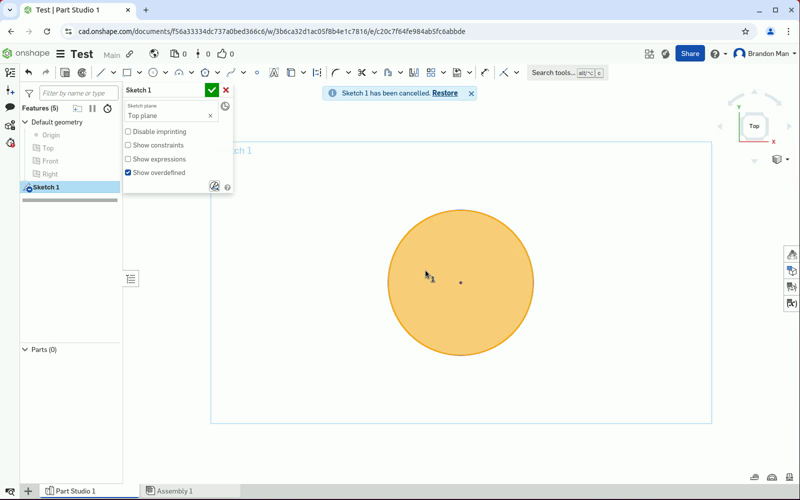
mouse_move(73, 352)
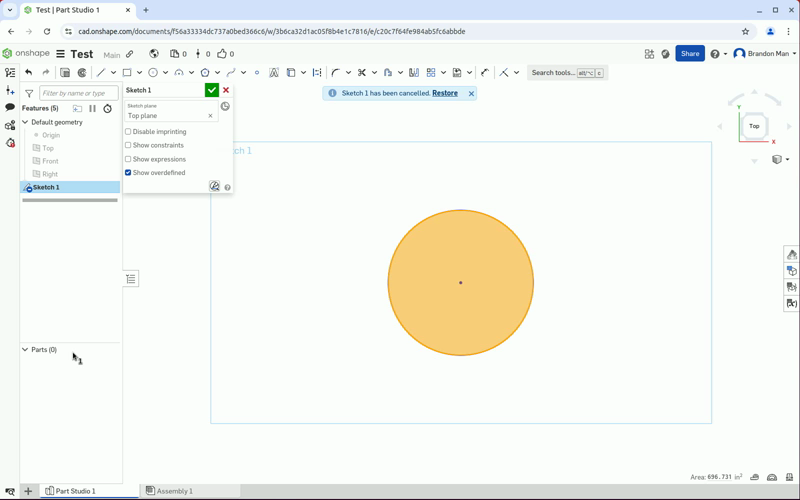
key(shift+y)
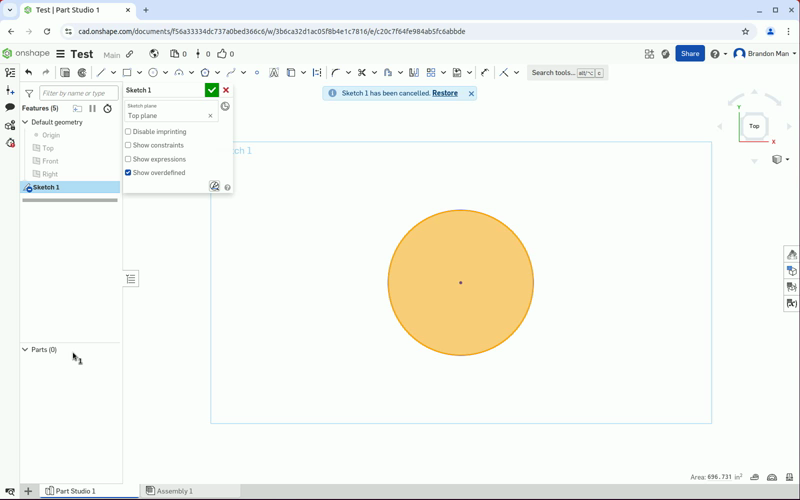
key(shift+e)
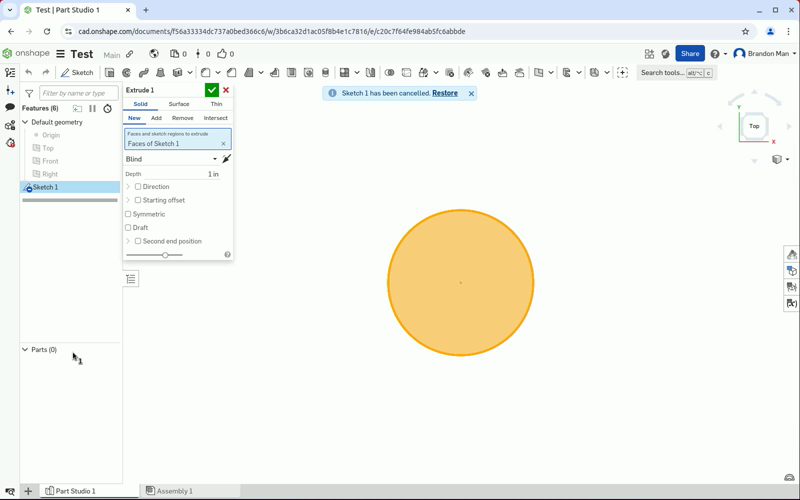
mouse_move(143, 106)
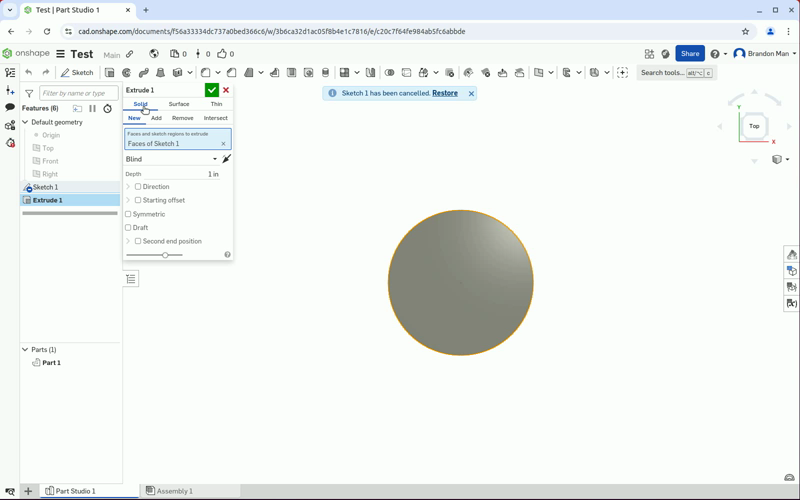
click(143, 106)
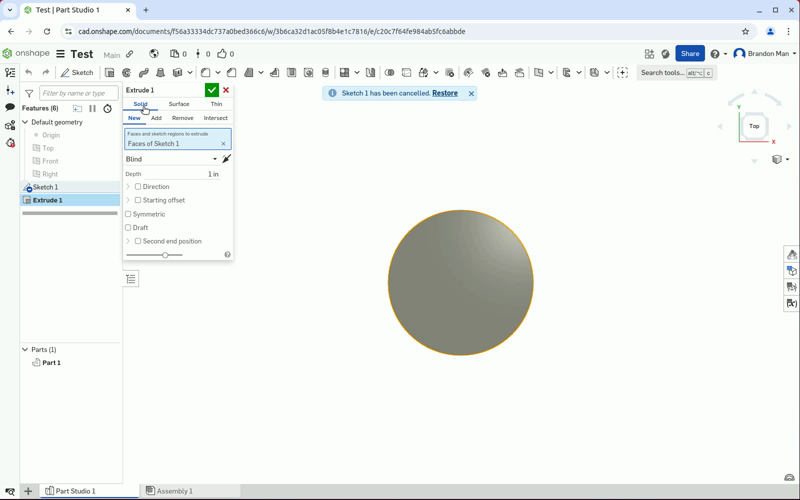
mouse_move(137, 120)
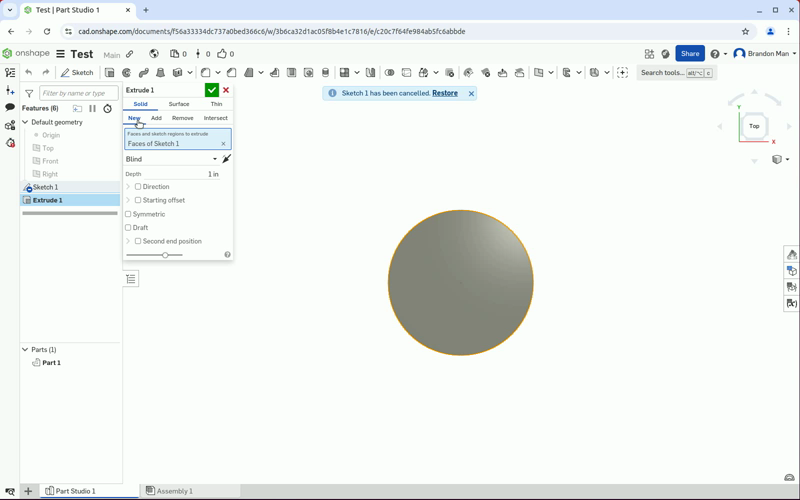
click(137, 120)
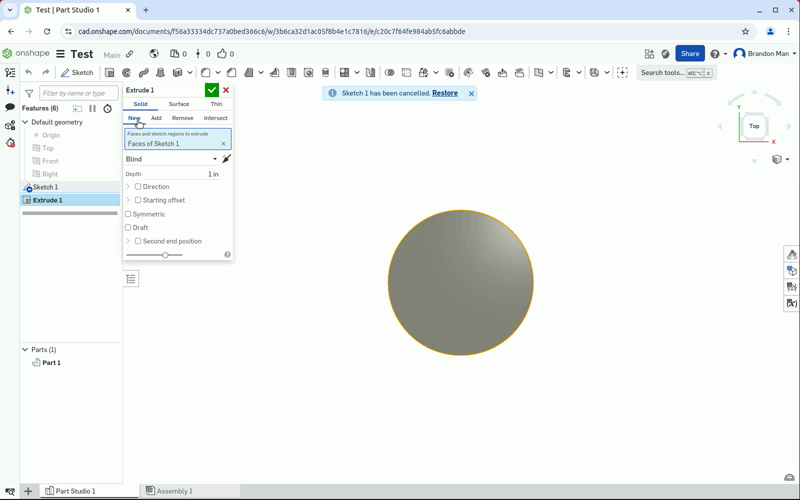
key(tab, 4)
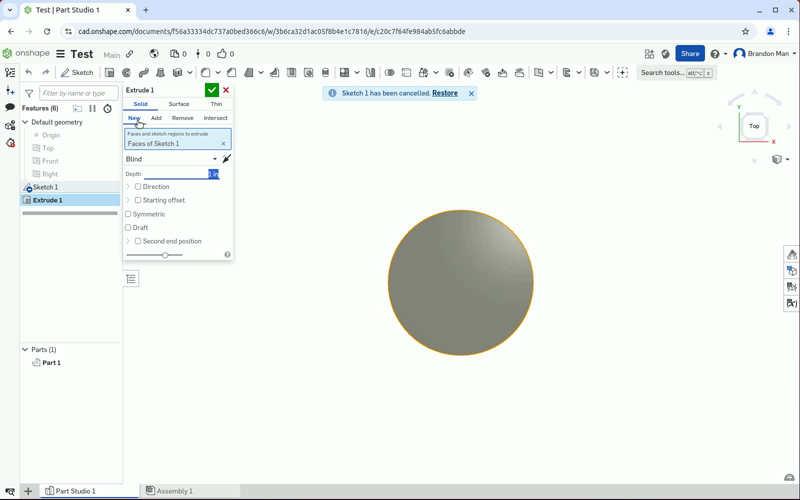
text(8.184)
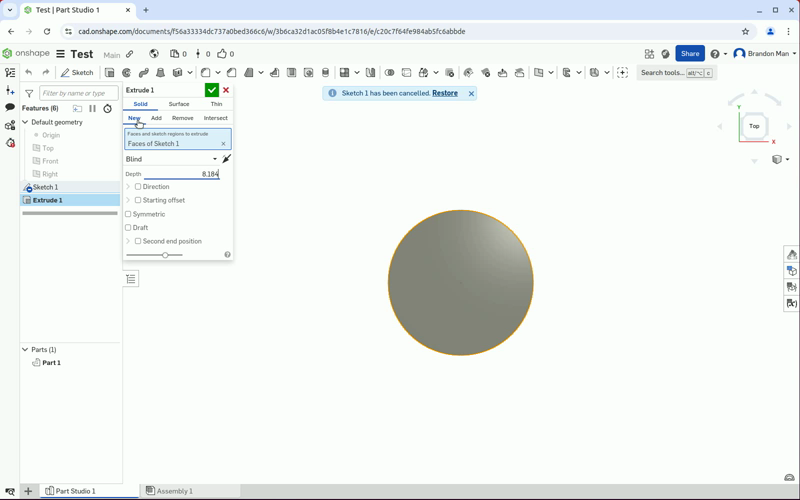
key(enter)
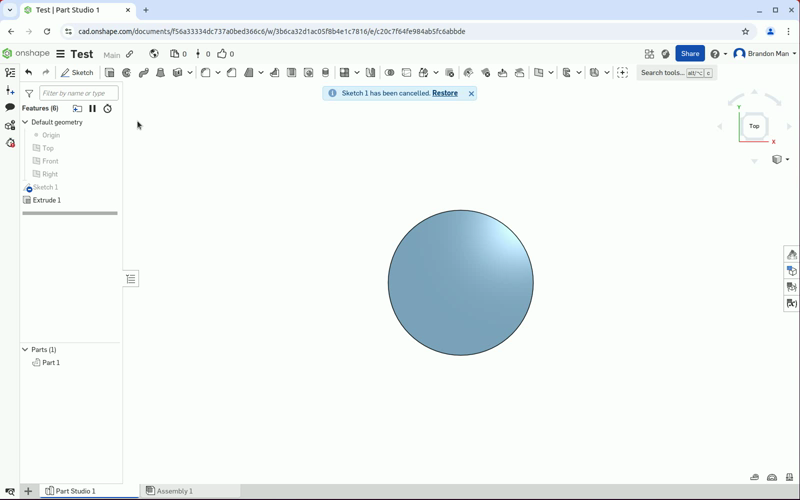
key(shift+h)
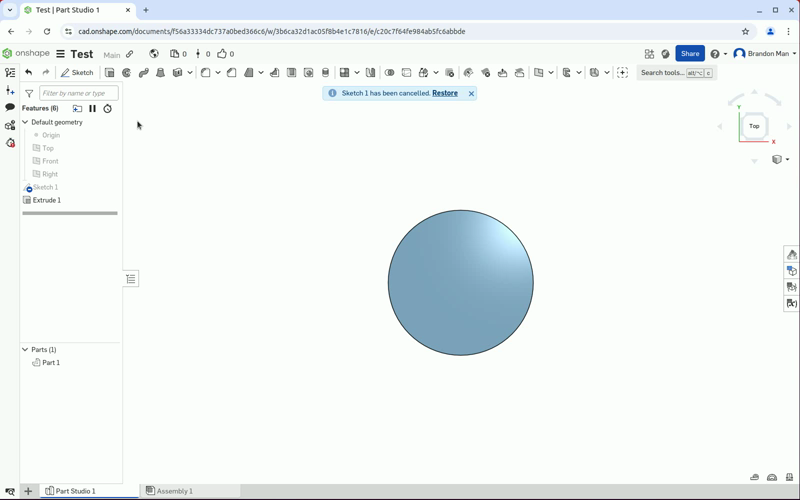
key(shift+h)
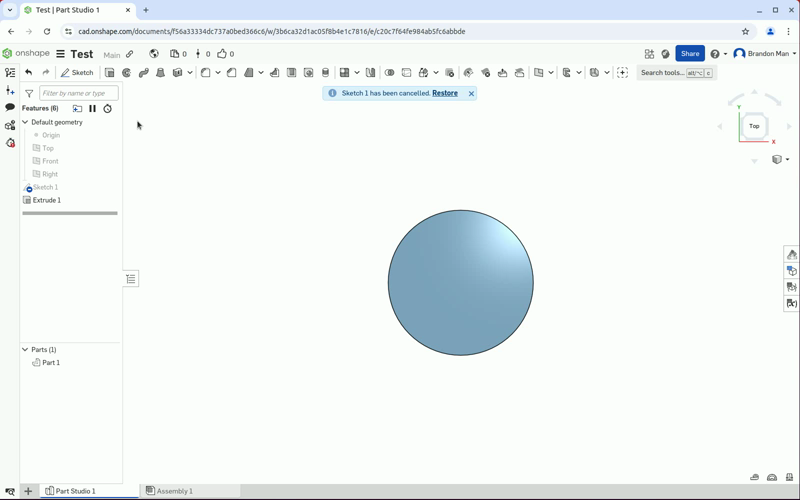
mouse_move(73, 189)
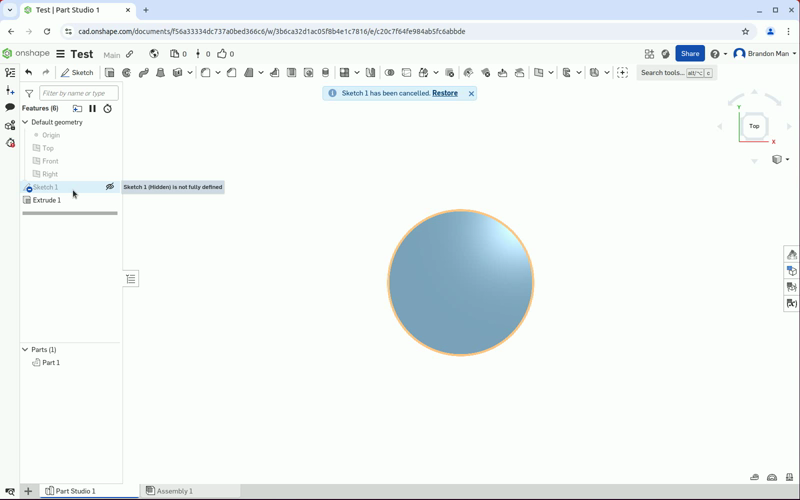
click(73, 189)
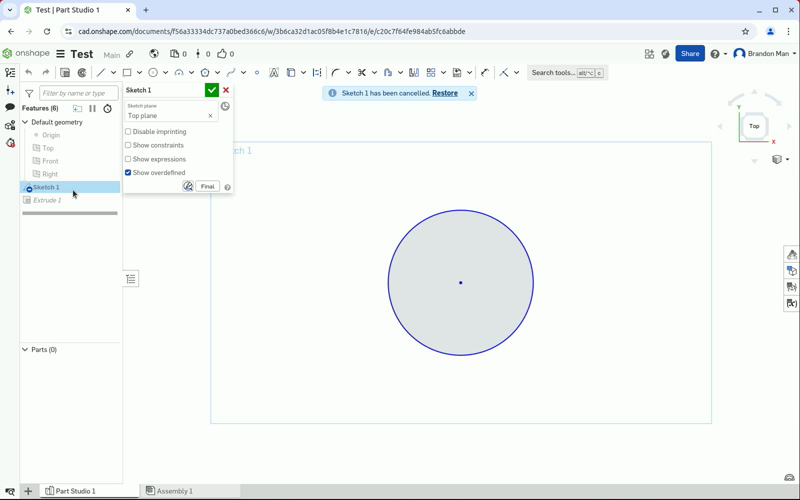
mouse_move(229, 92)
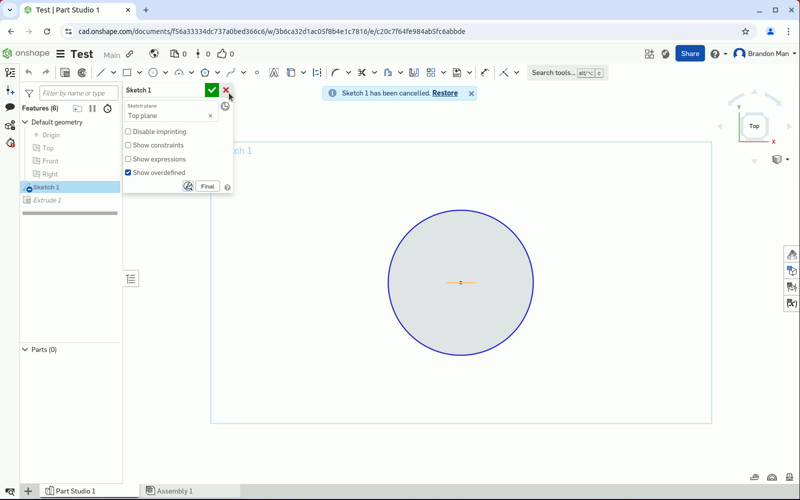
click(229, 92)
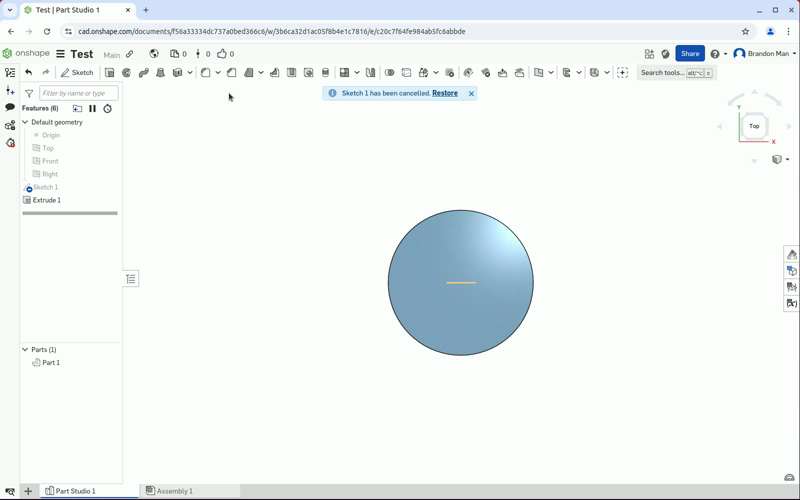
mouse_move(541, 75)
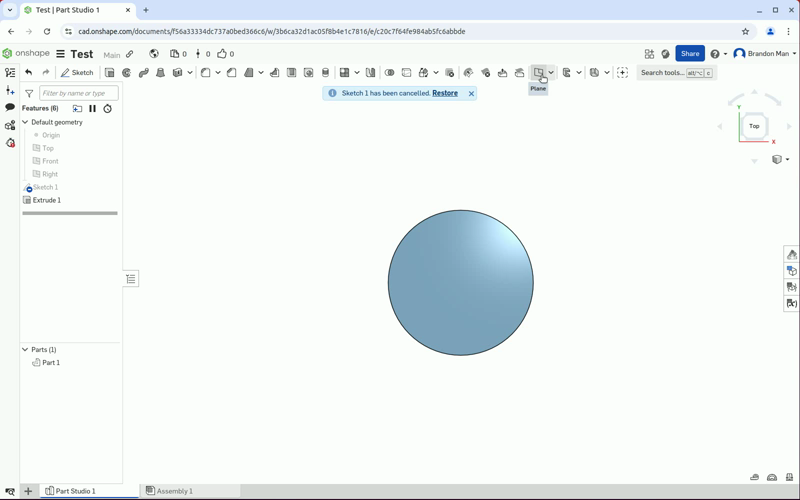
click(541, 75)
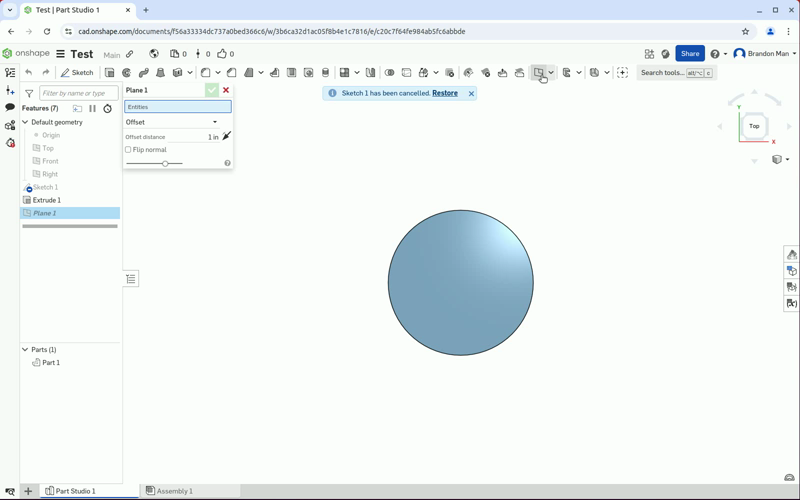
mouse_move(73, 150)
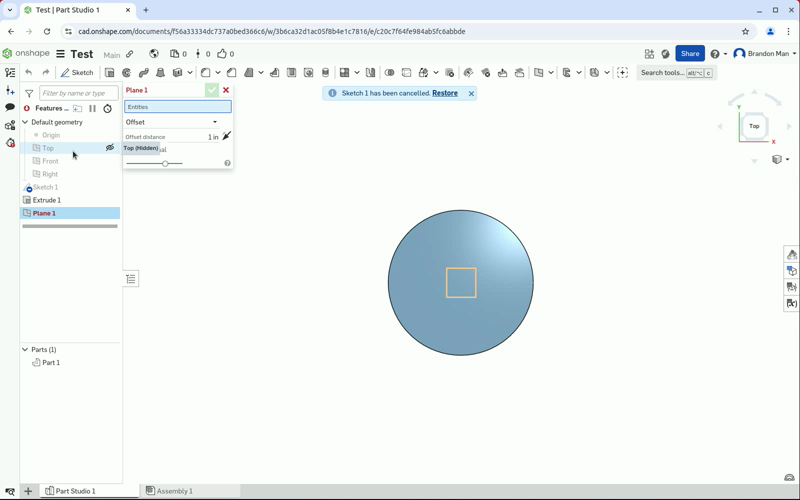
click(73, 150)
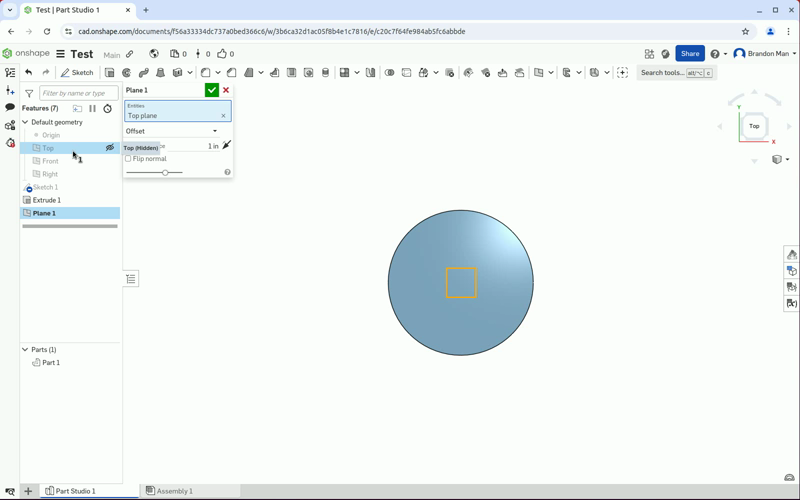
key(tab, 2)
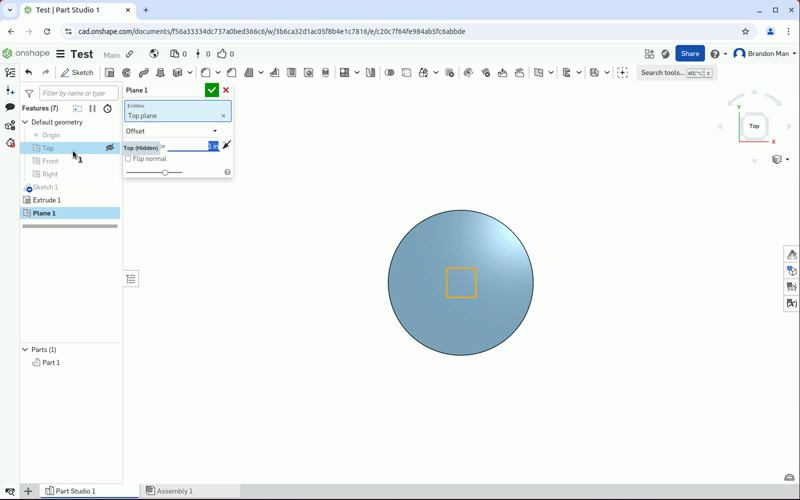
text(8.196)
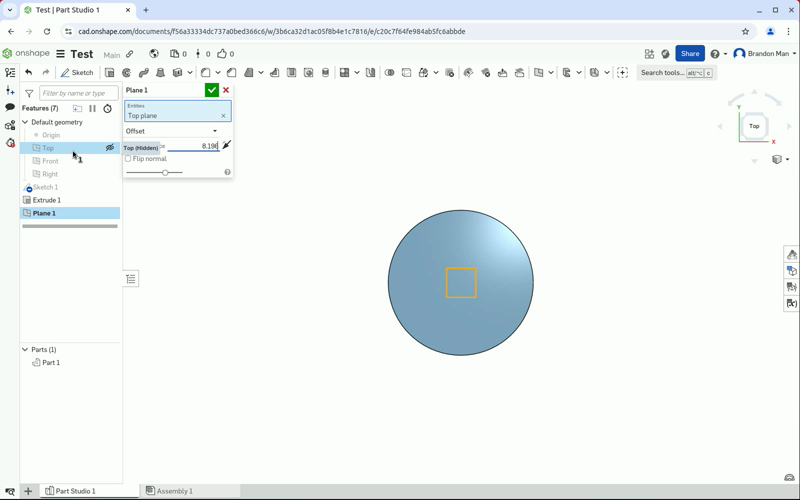
key(enter, 2)
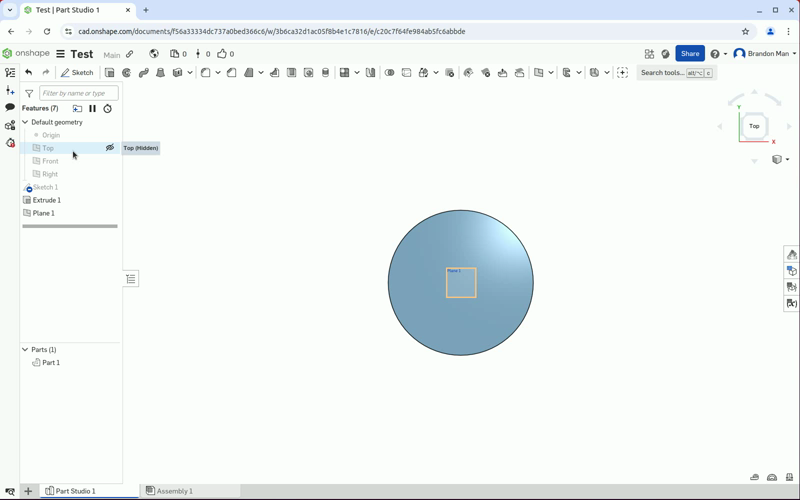
key(shift+s)
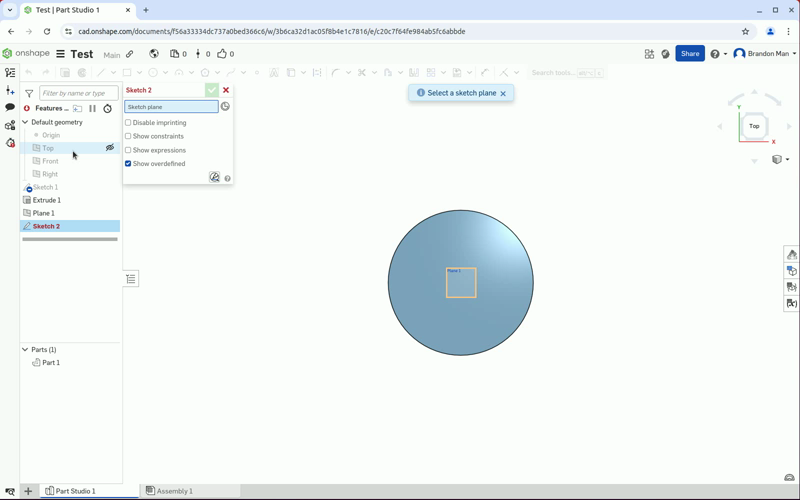
mouse_move(73, 215)
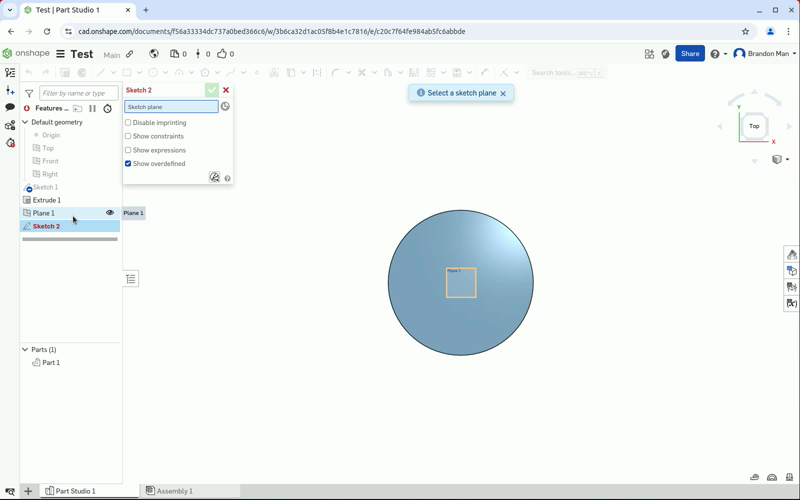
click(73, 215)
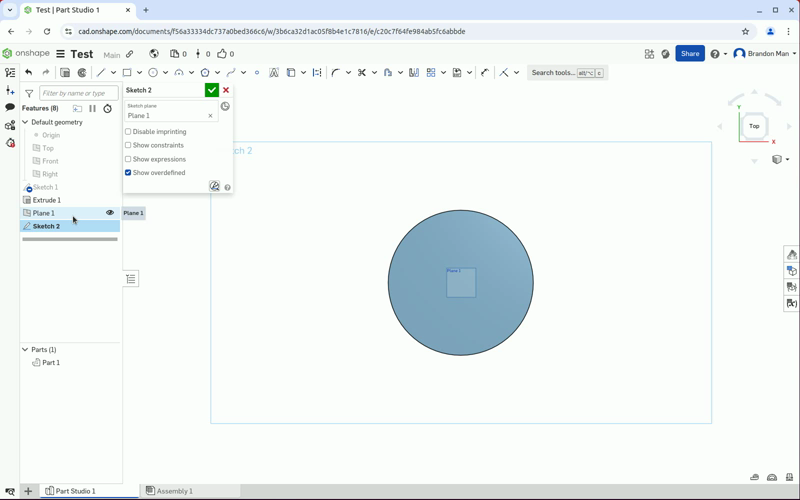
mouse_move(73, 352)
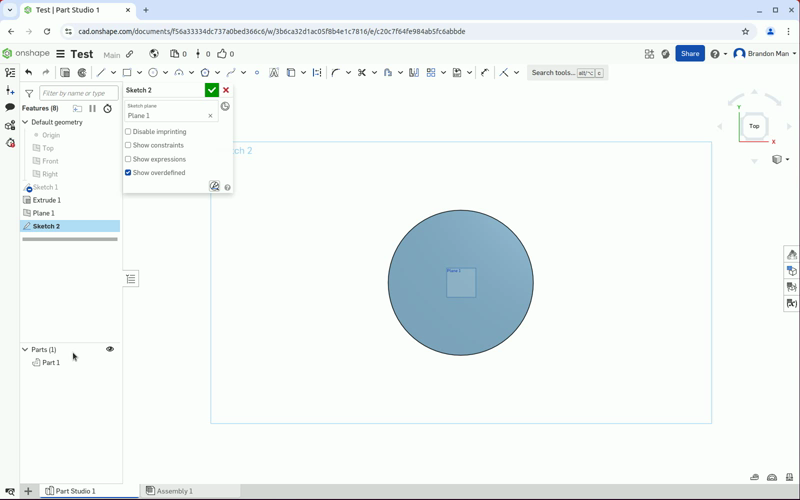
key(y)
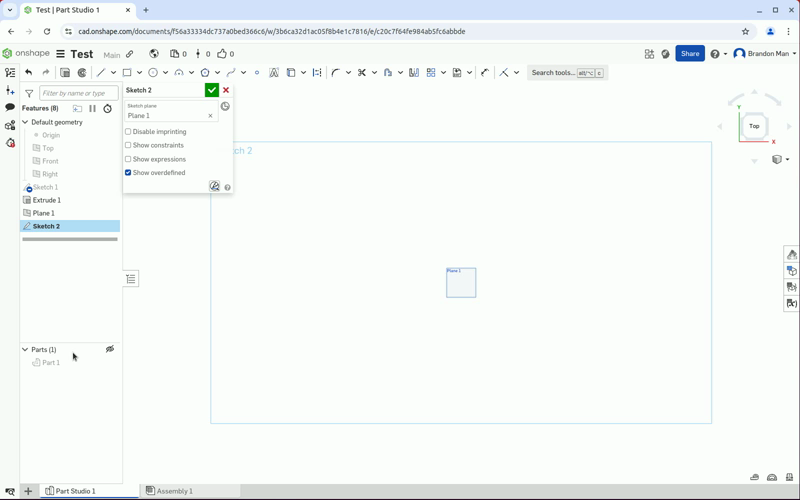
key(c)
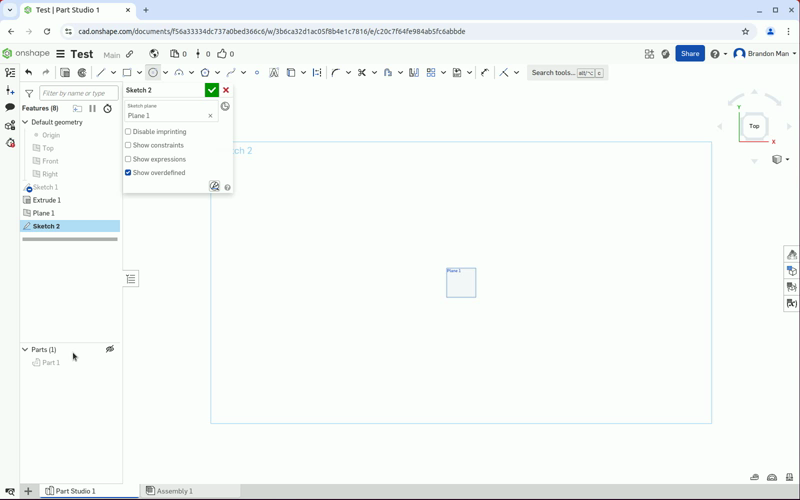
key_down(shift)
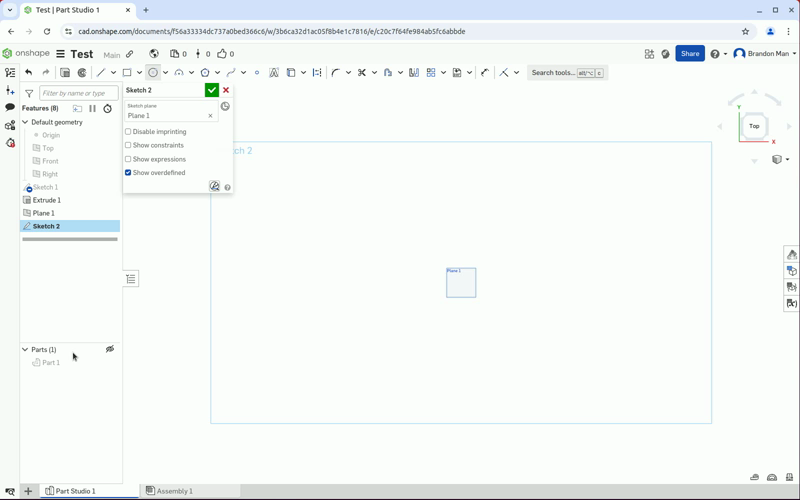
mouse_move(460, 282)
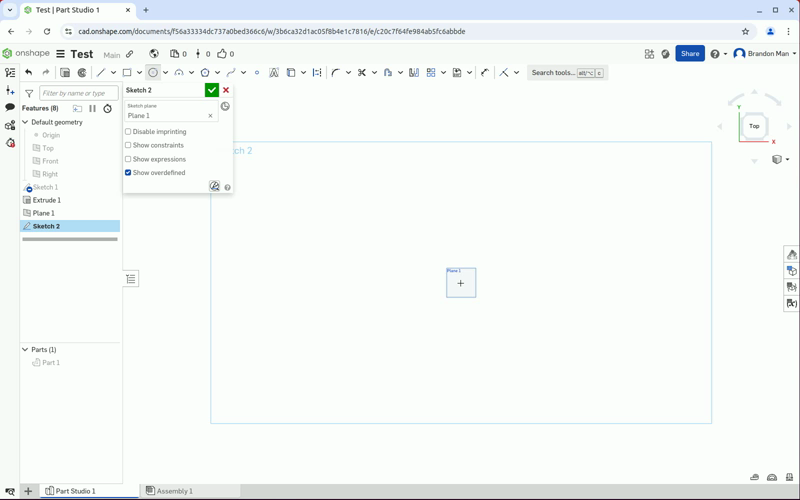
click(460, 282)
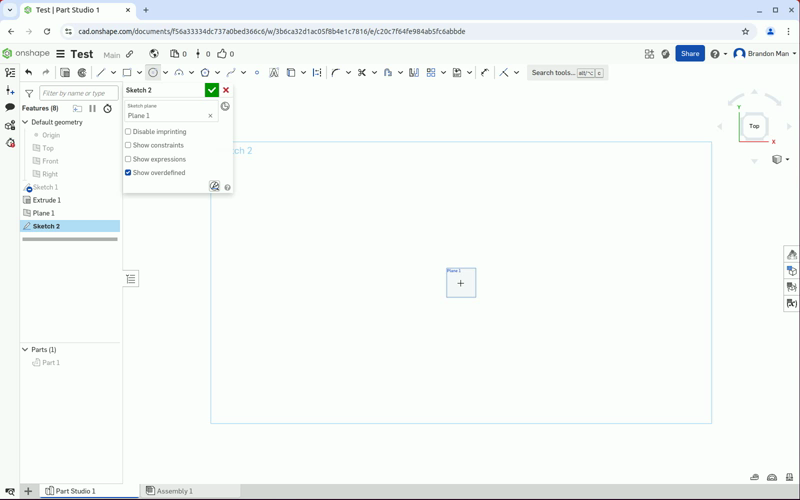
key_up(shift)
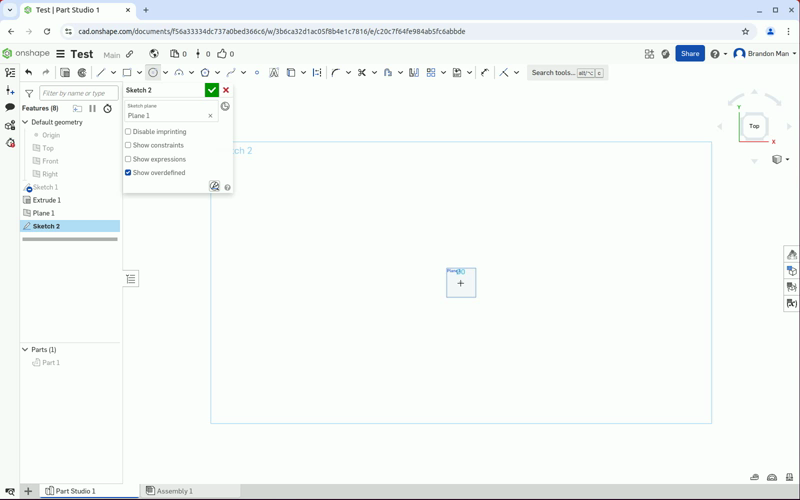
mouse_move(511, 282)
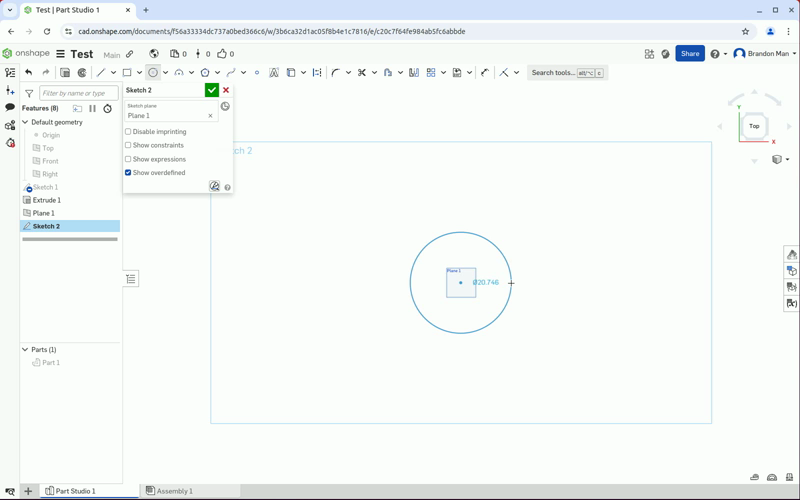
click(511, 282)
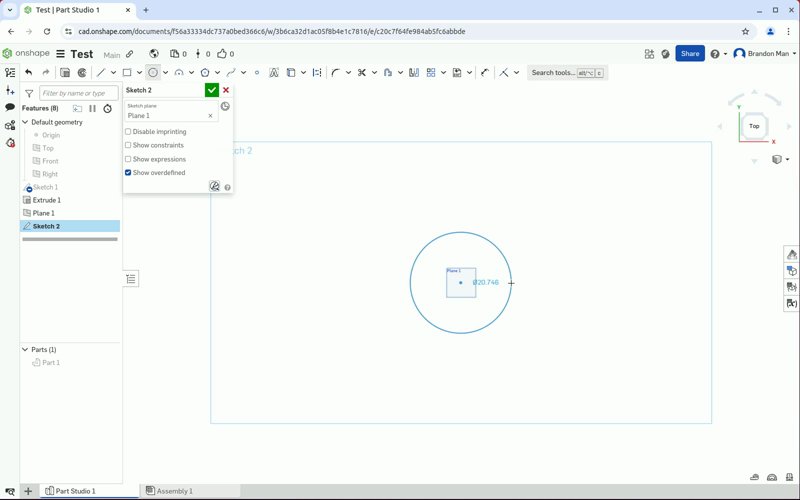
key(esc)
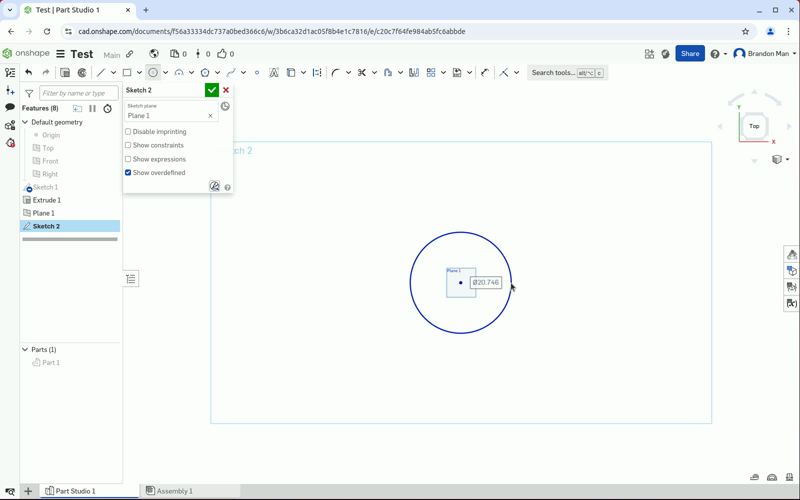
mouse_move(457, 294)
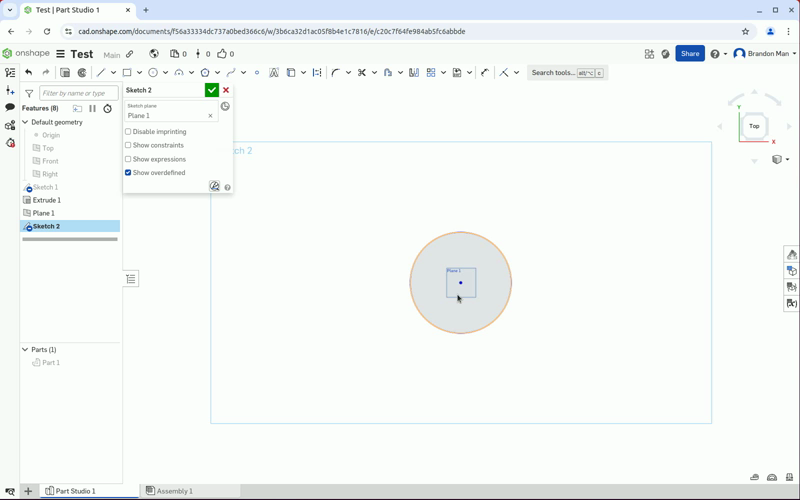
click(457, 294)
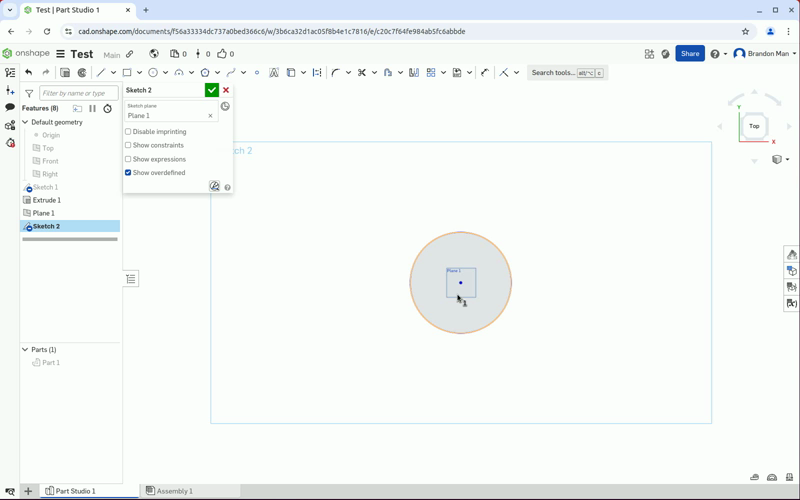
mouse_move(73, 352)
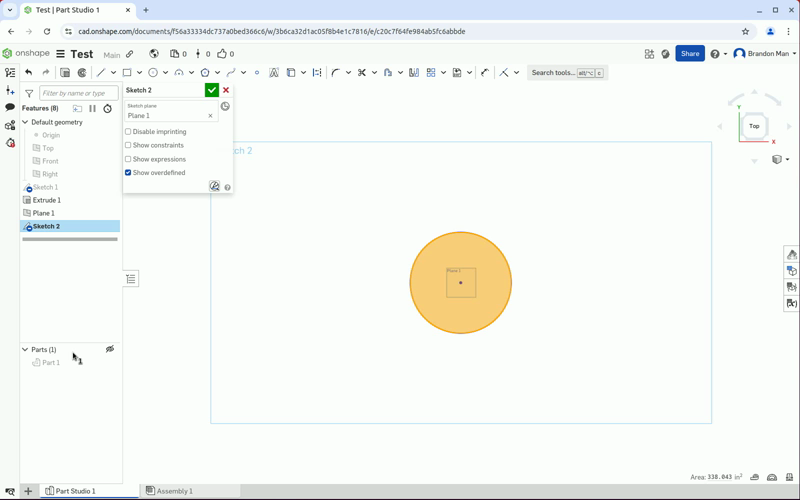
key(shift+y)
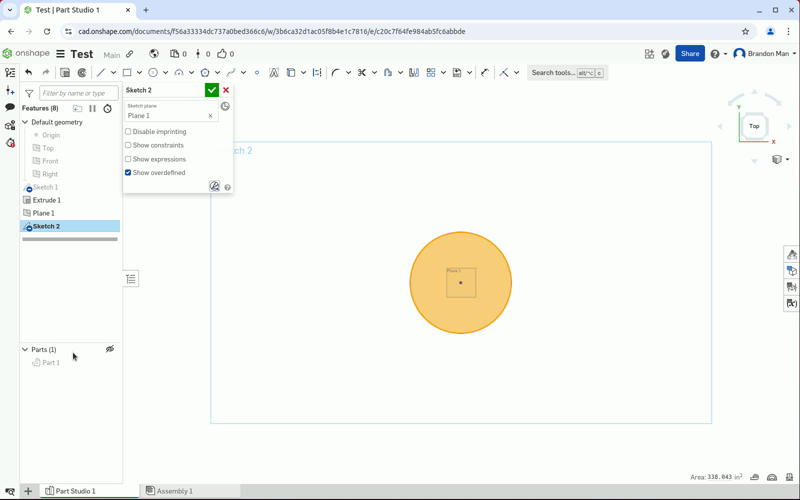
key(shift+e)
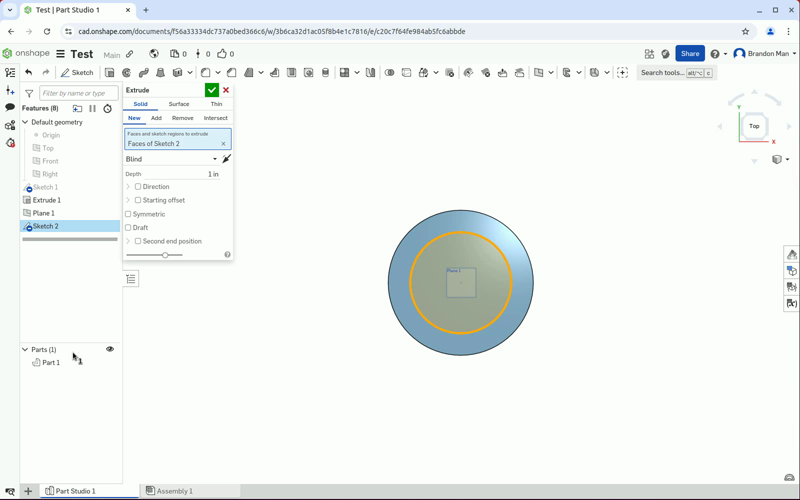
mouse_move(143, 106)
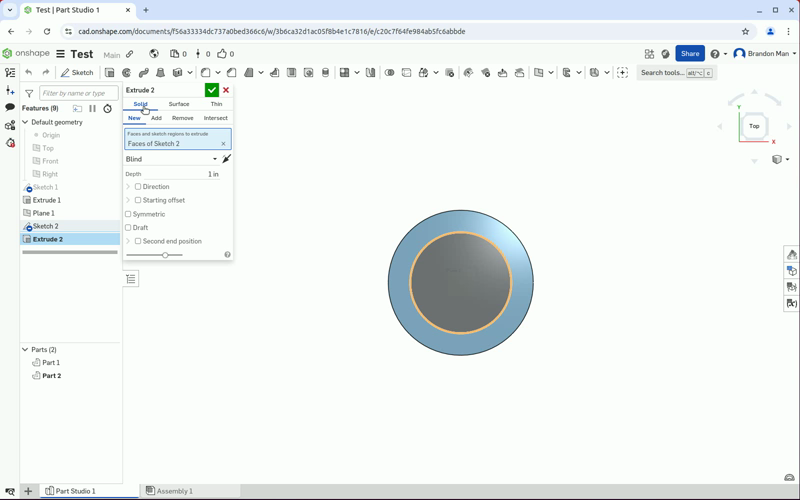
click(143, 106)
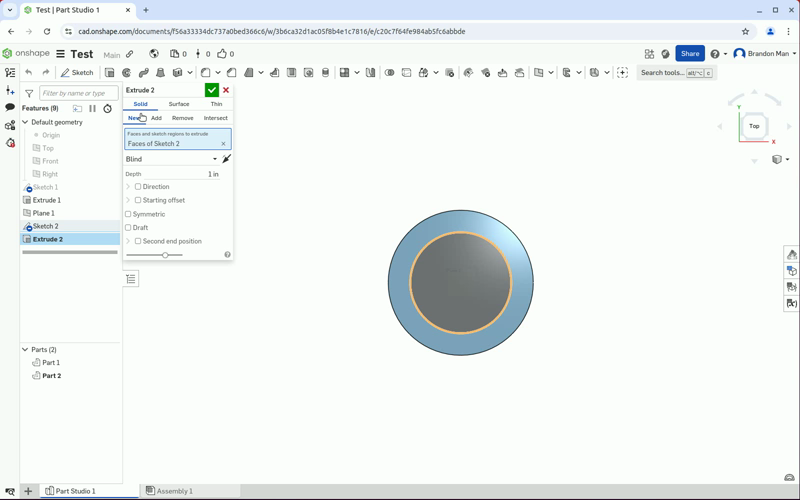
mouse_move(137, 120)
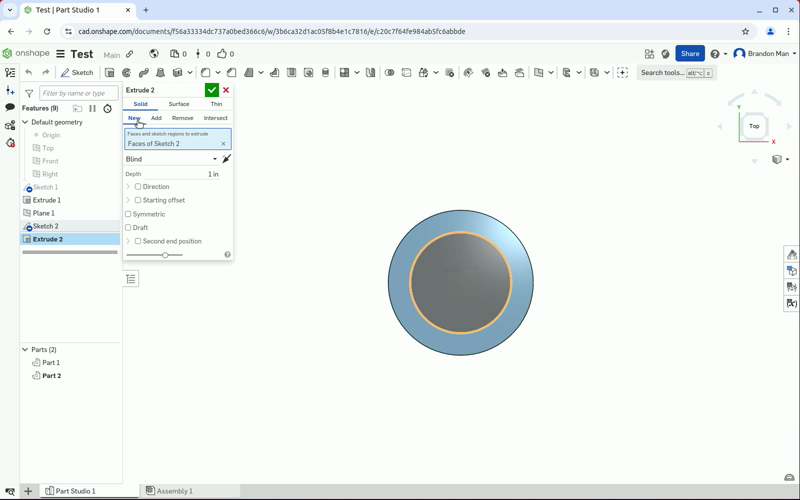
click(137, 120)
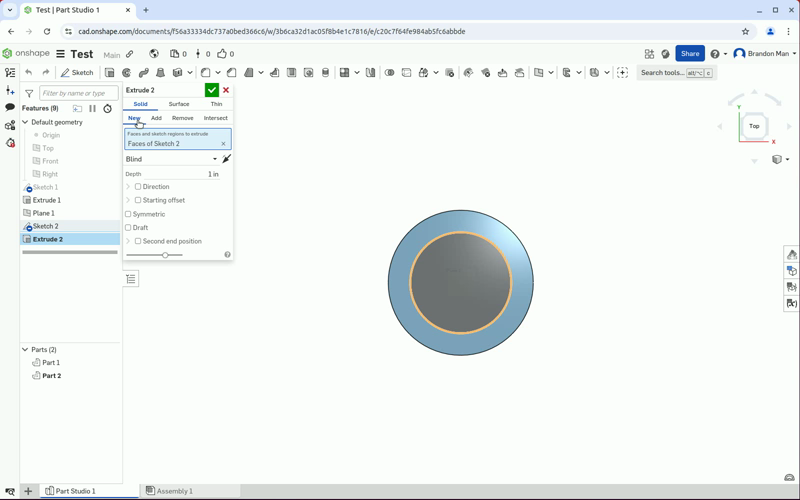
key(tab, 4)
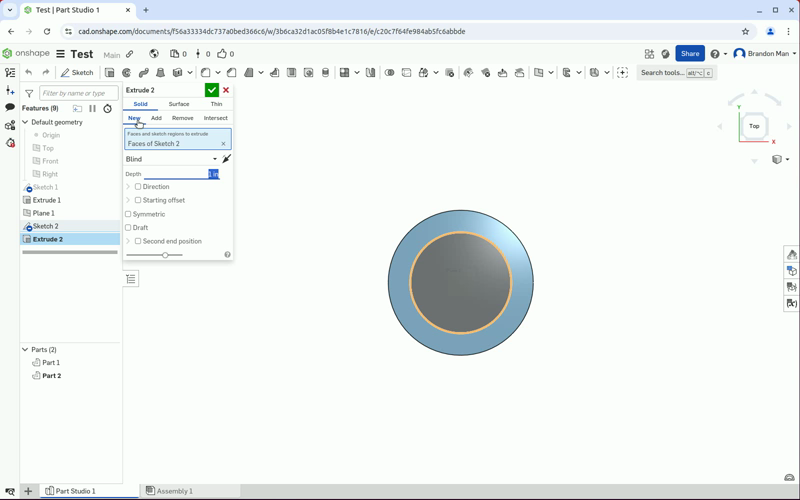
text(11.554)
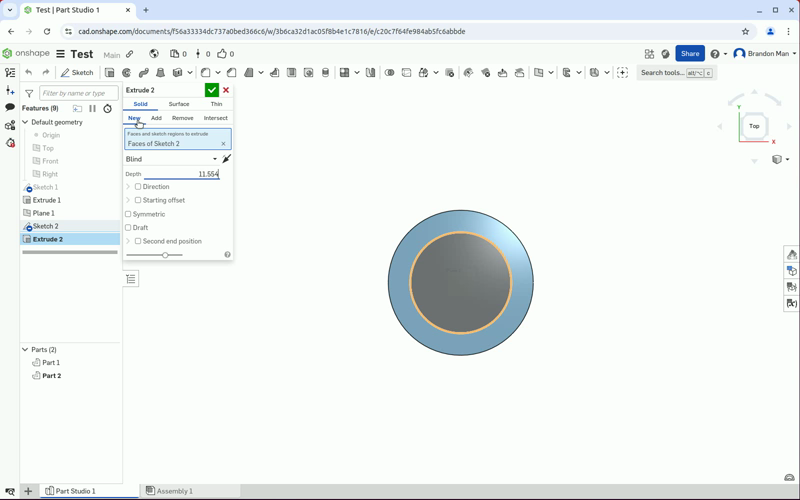
key(enter)
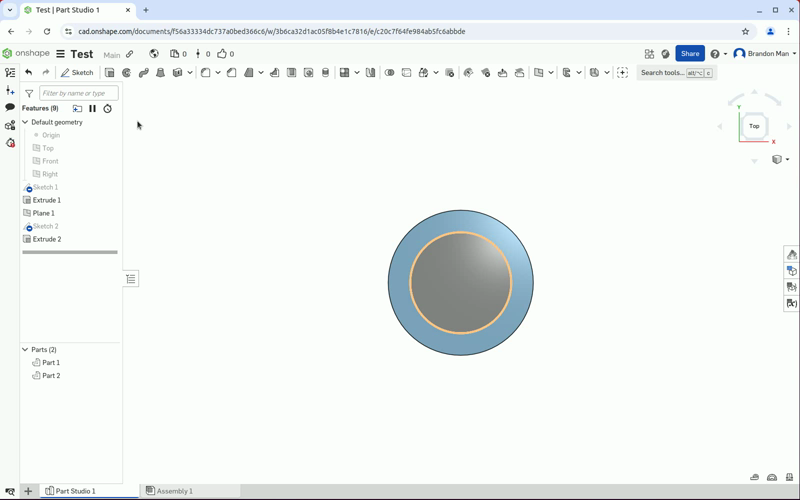
key(shift+h)
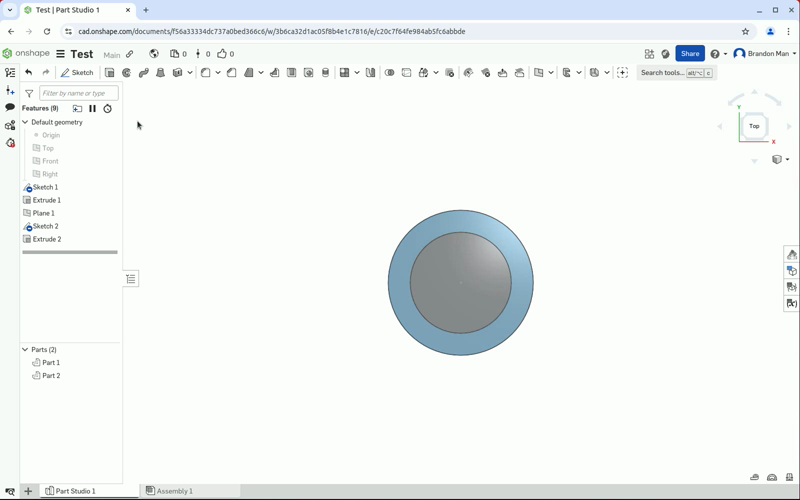
key(shift+h)
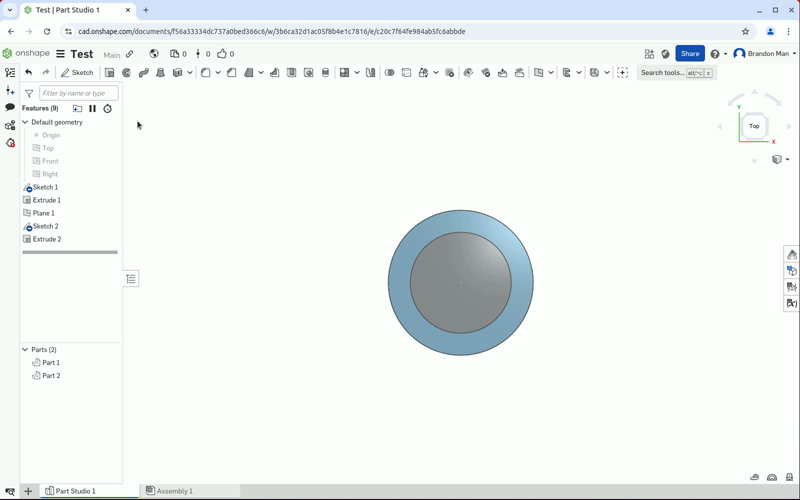
key(shift+7)
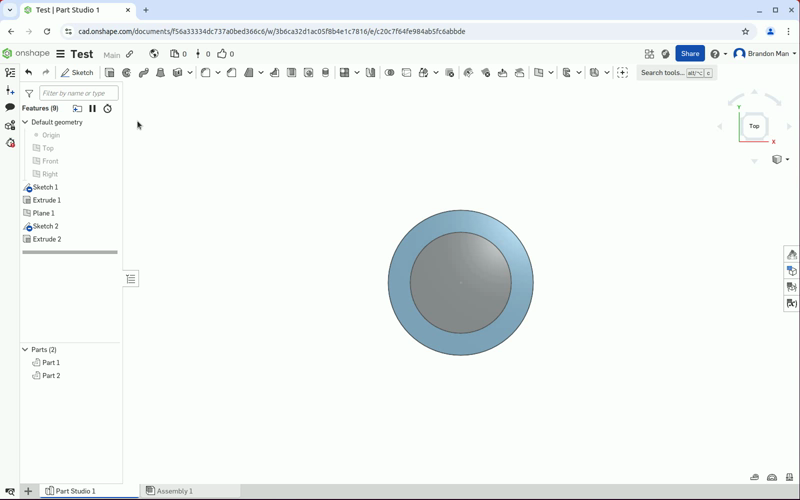
key(up, 3)
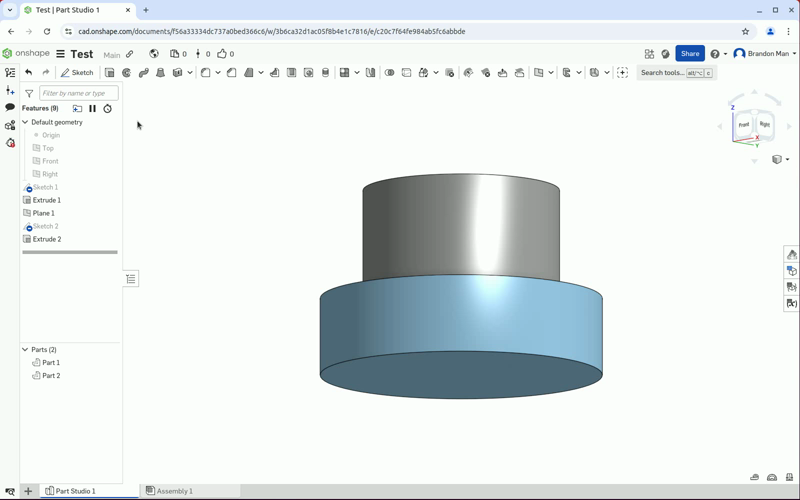
key(left, 3)
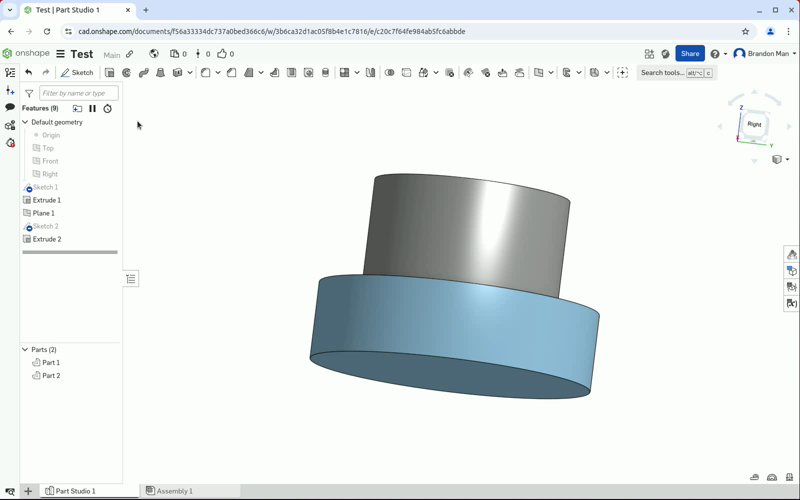
key(right, 3)
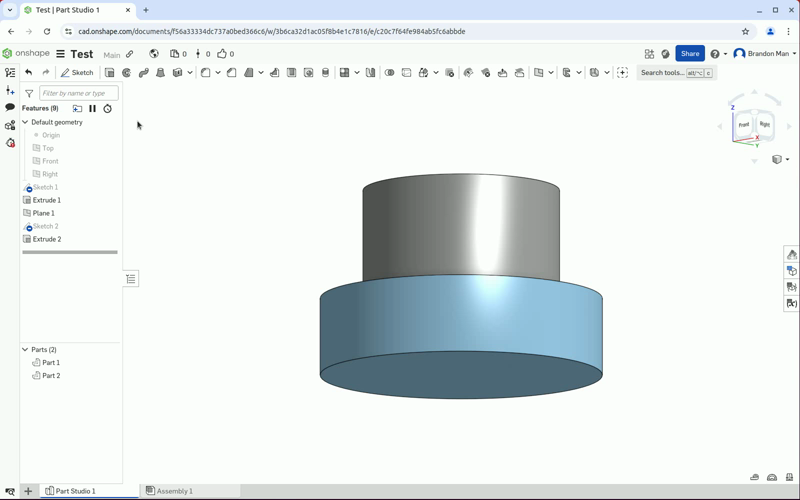
key(down, 3)
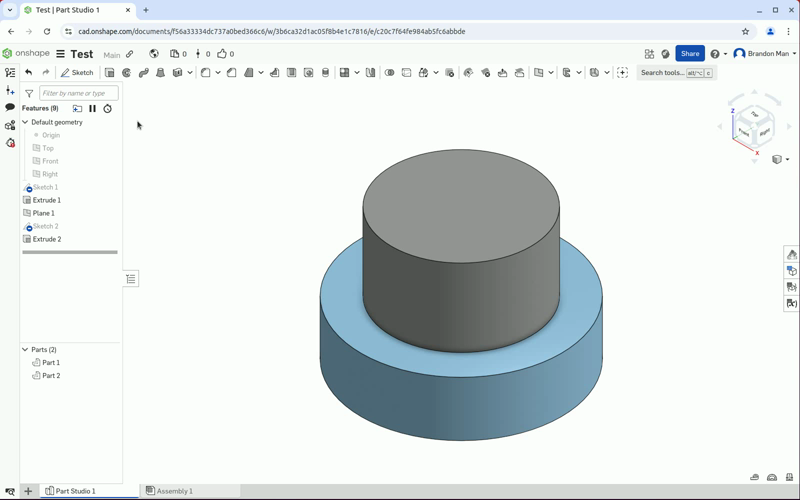
mouse_move(73, 189)
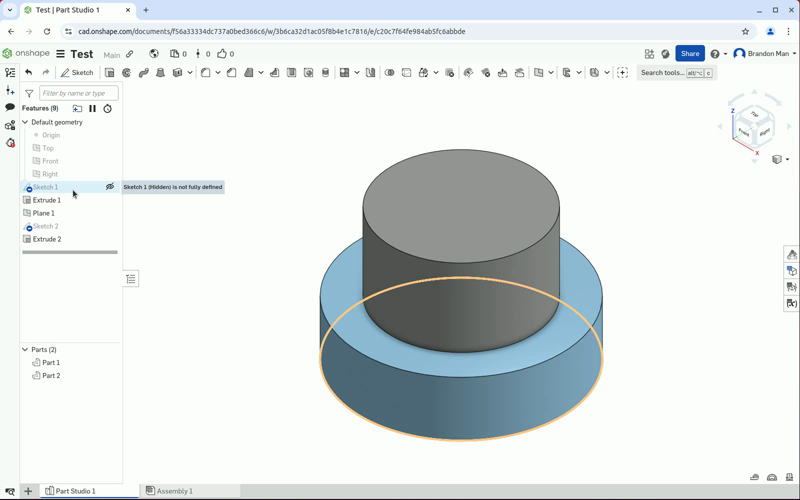
click(73, 189)